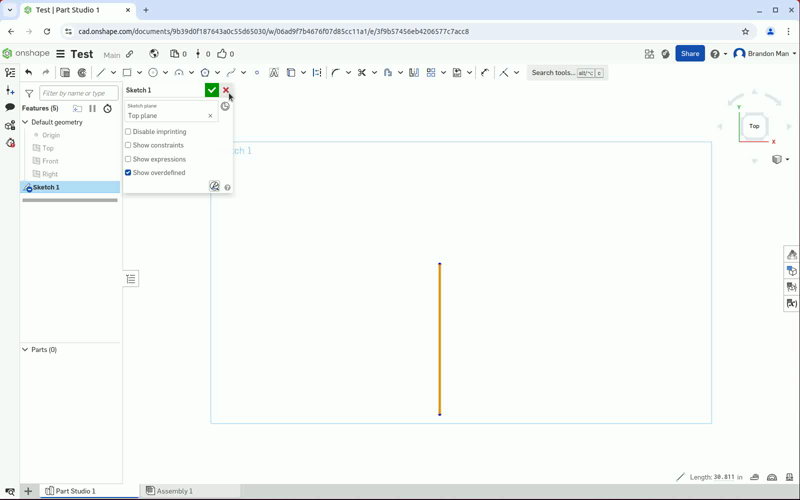
key(shift+h)
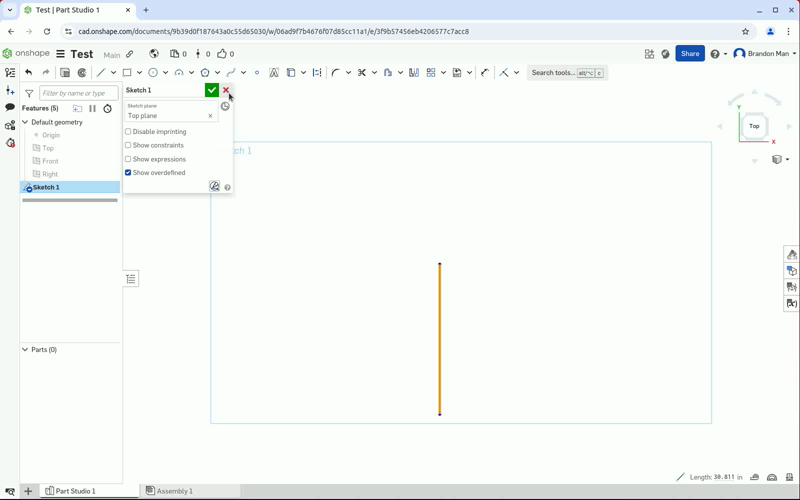
key(shift+s)
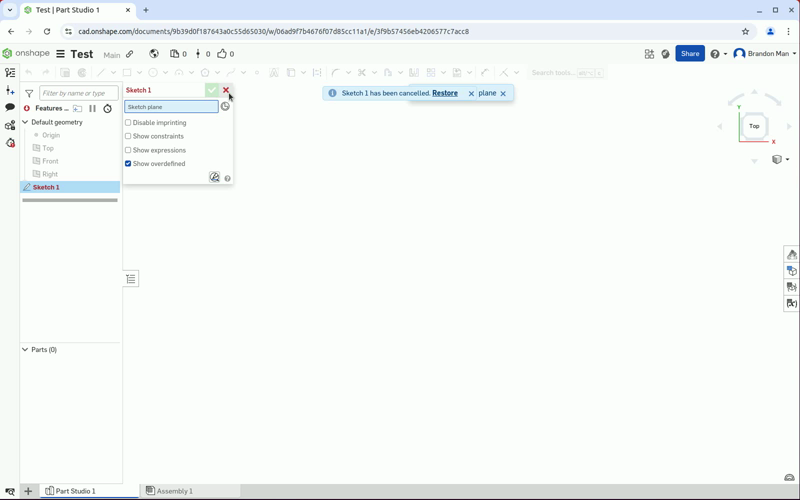
mouse_move(73, 150)
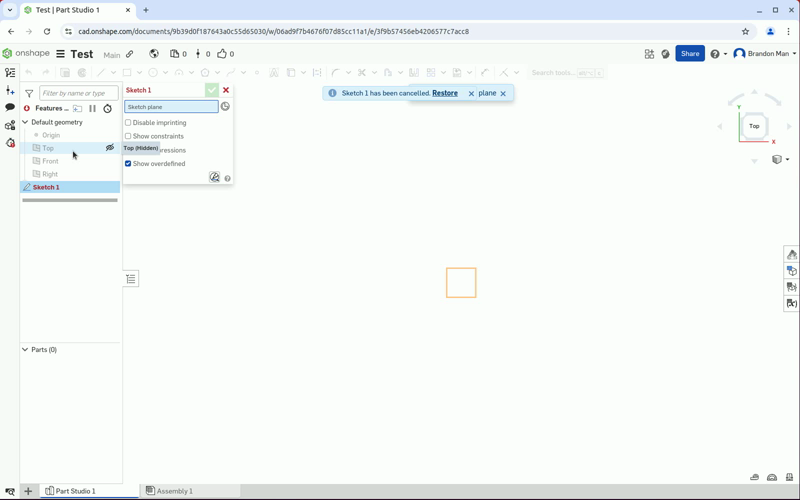
click(73, 150)
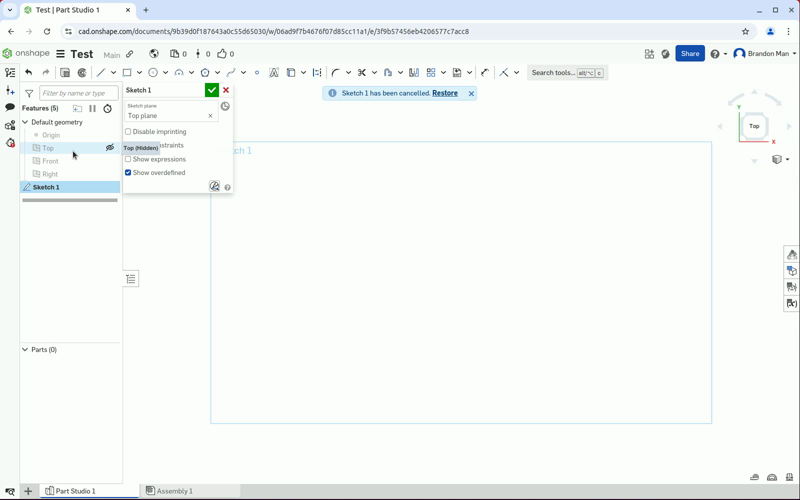
mouse_move(73, 352)
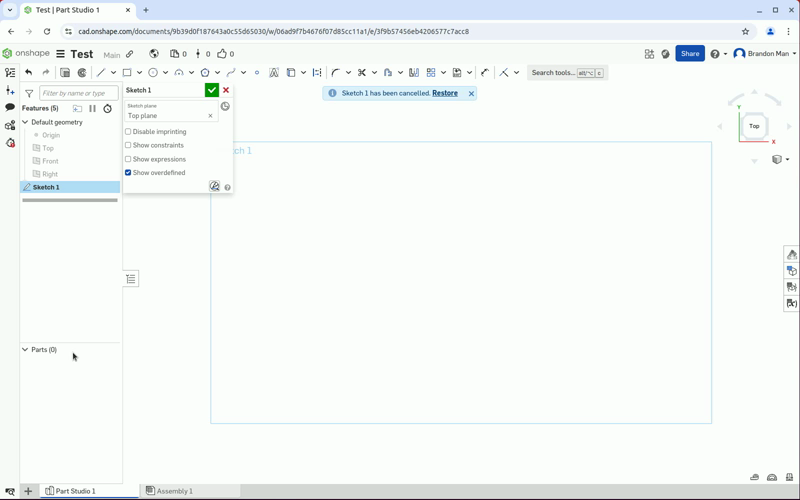
key(y)
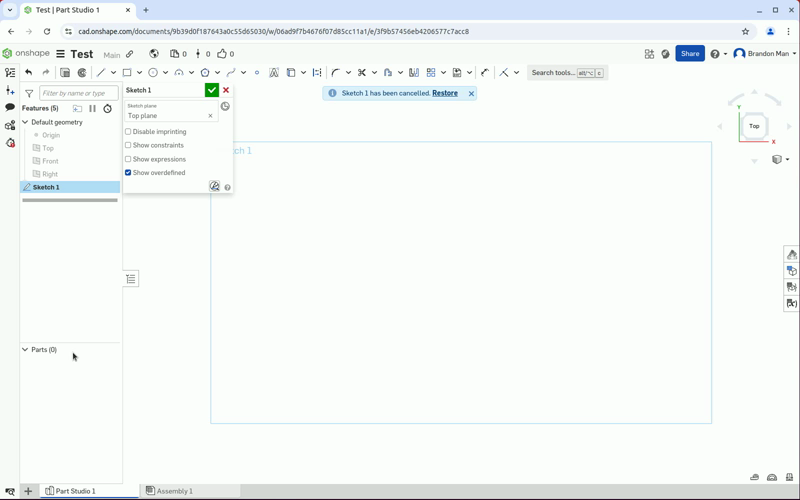
key(c)
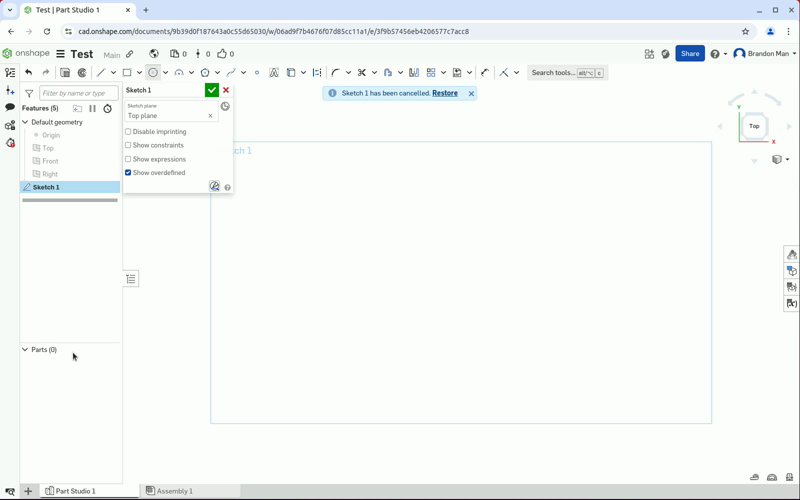
key_down(shift)
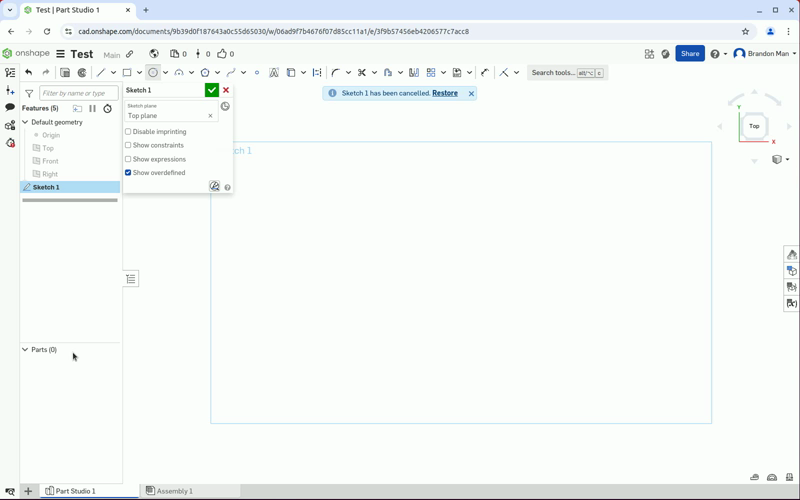
mouse_move(461, 282)
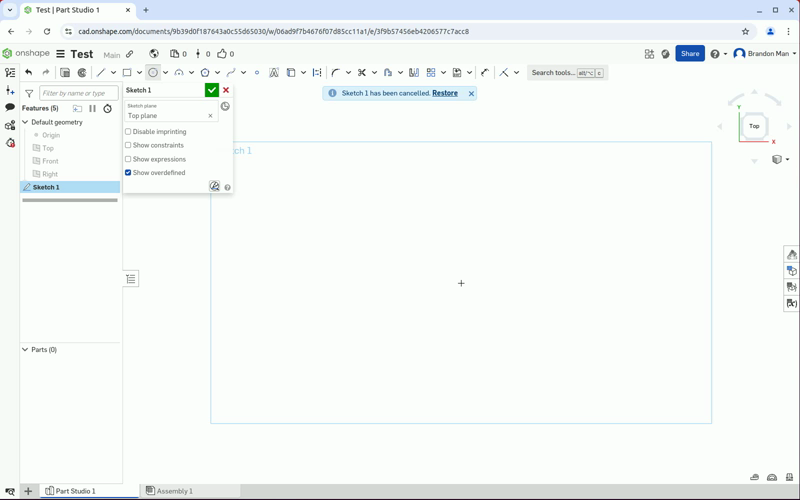
click(461, 282)
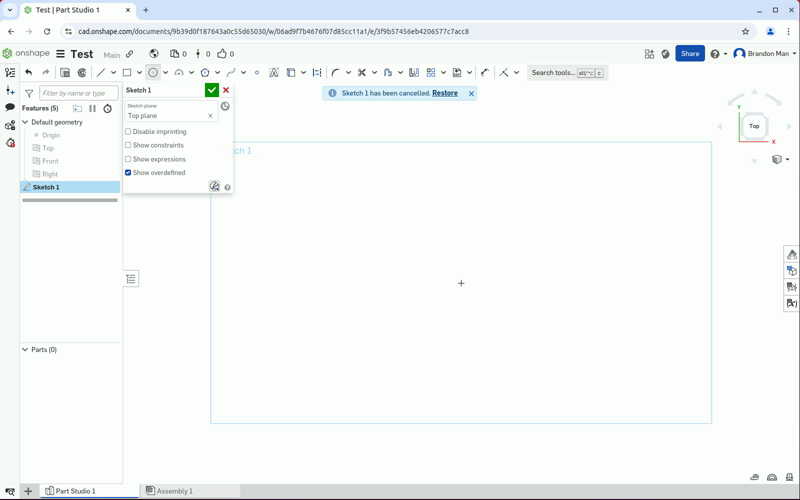
key_up(shift)
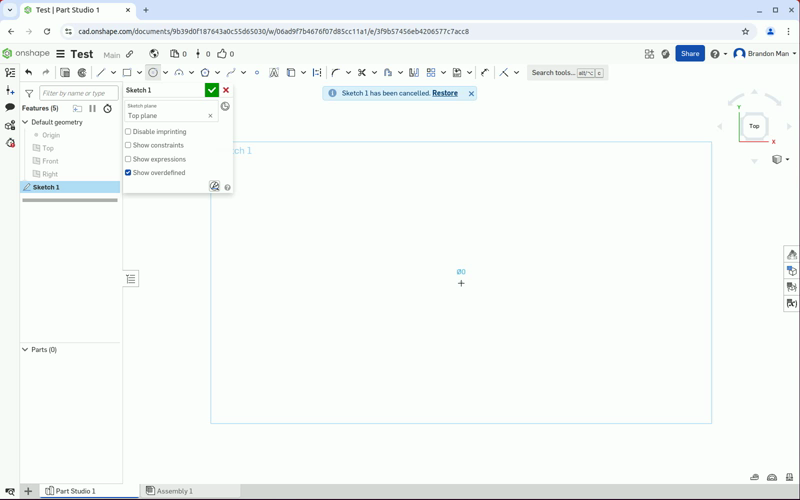
mouse_move(574, 282)
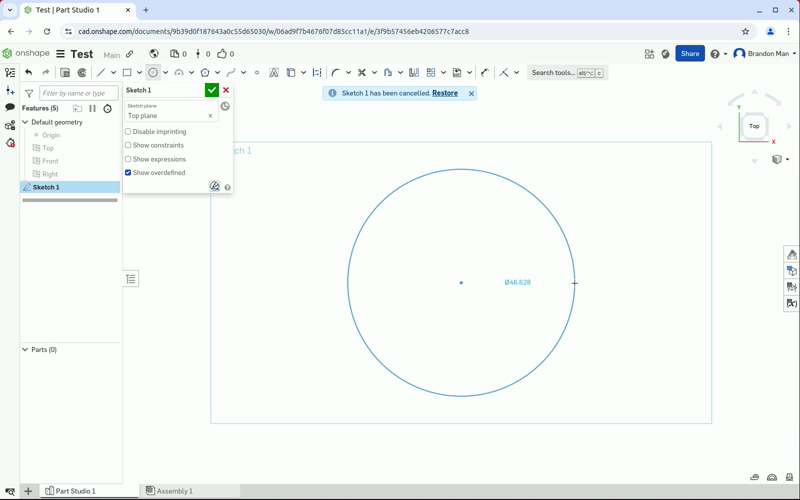
click(574, 282)
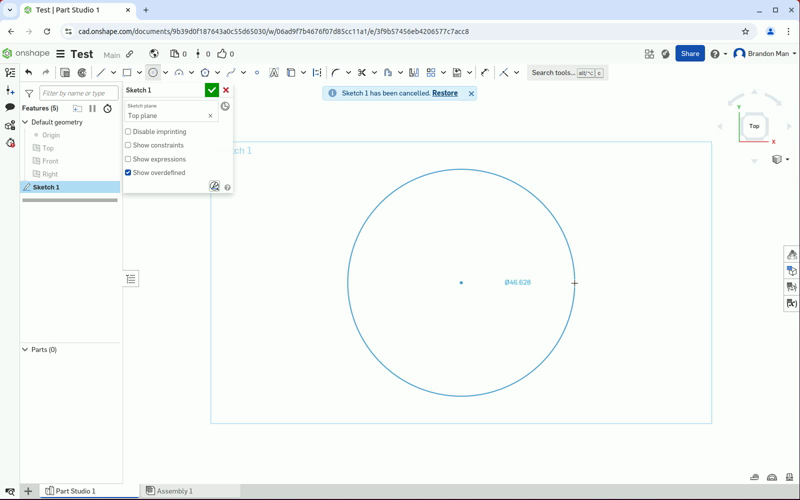
key(esc)
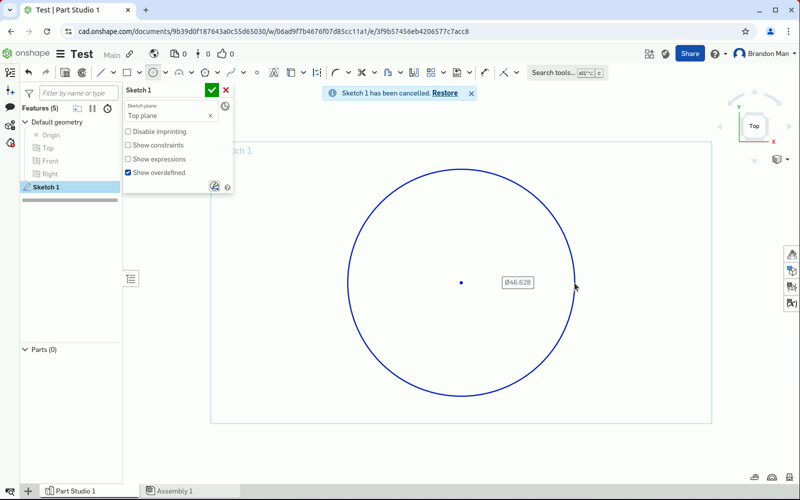
mouse_move(495, 306)
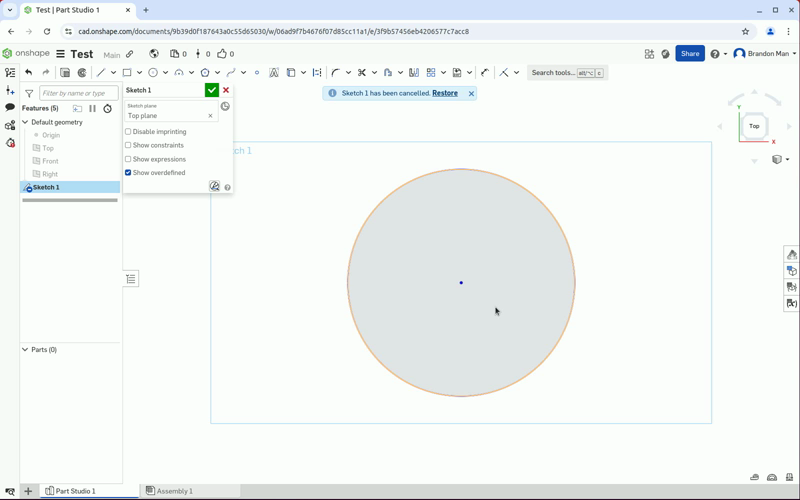
click(495, 306)
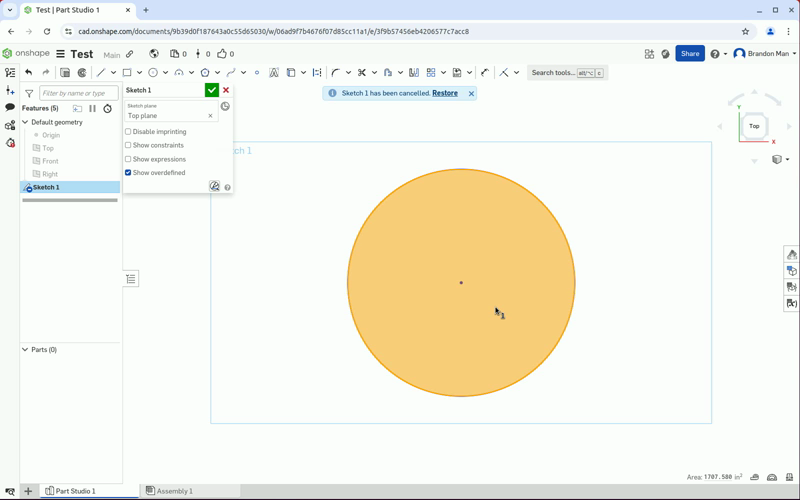
mouse_move(73, 352)
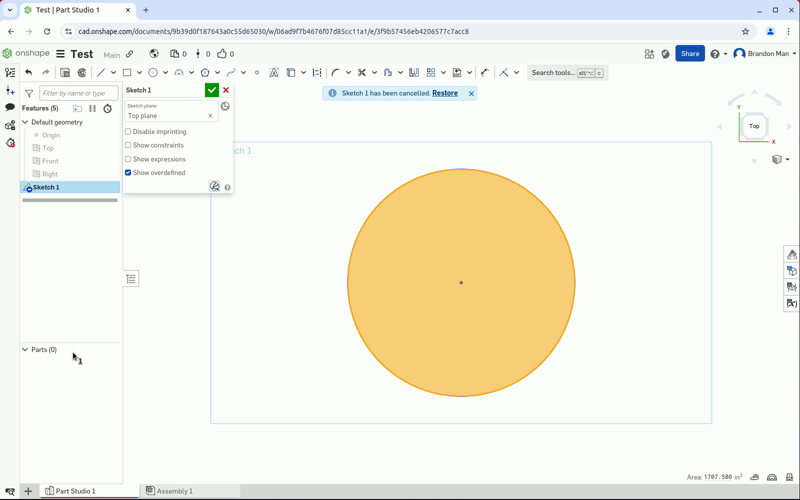
key(shift+y)
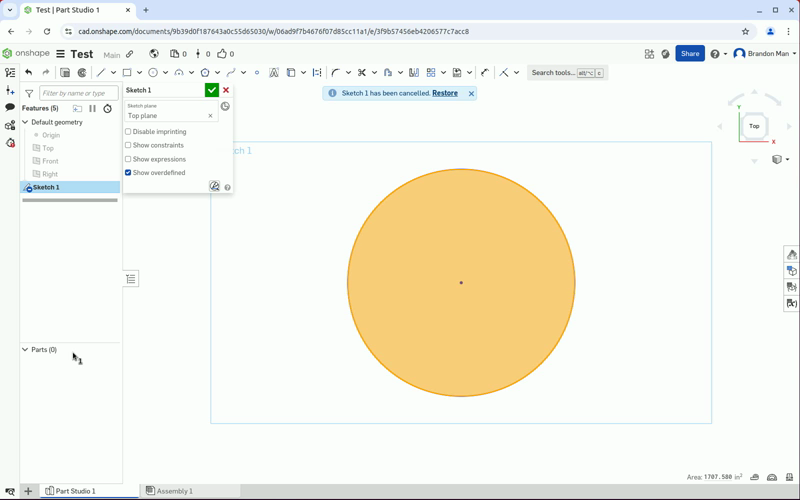
key(shift+e)
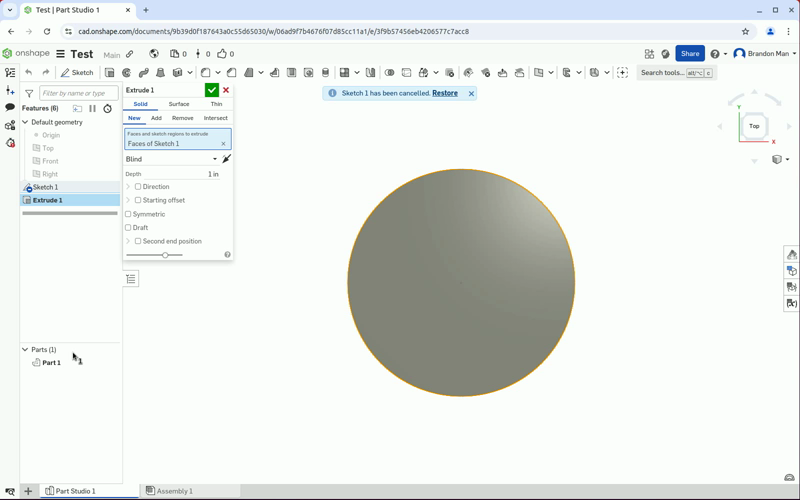
mouse_move(143, 106)
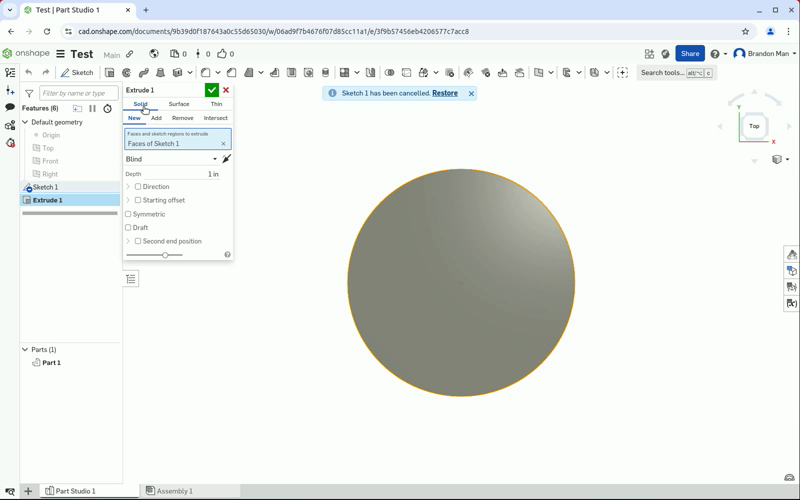
click(143, 106)
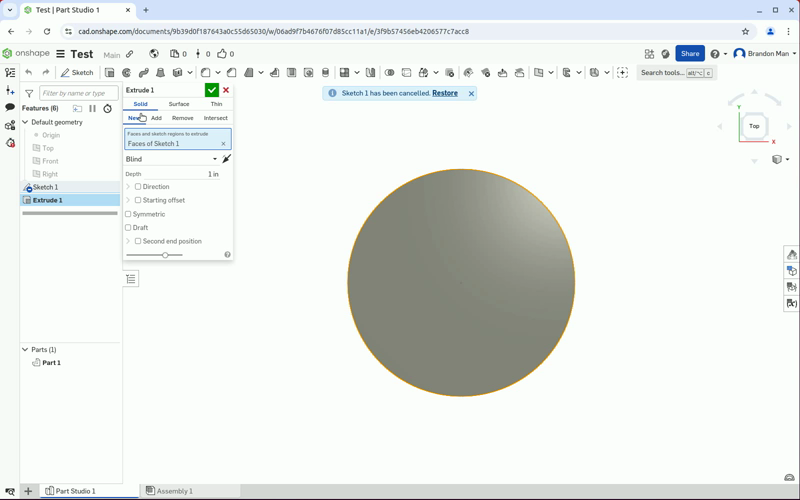
mouse_move(137, 120)
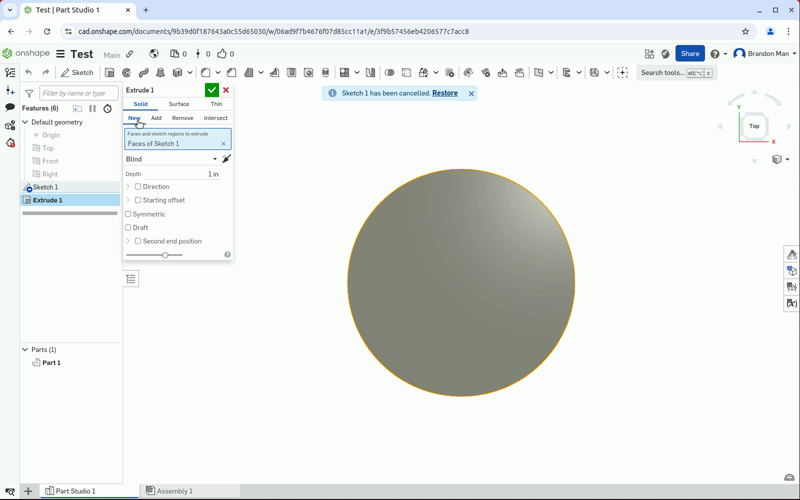
click(137, 120)
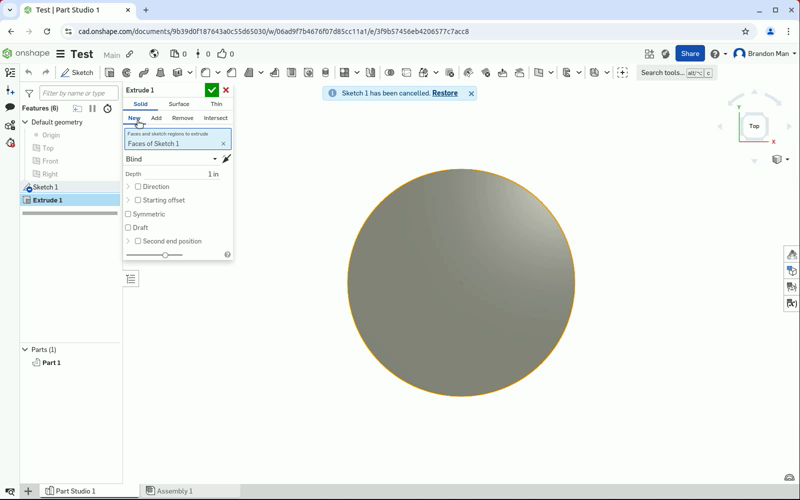
key(tab, 4)
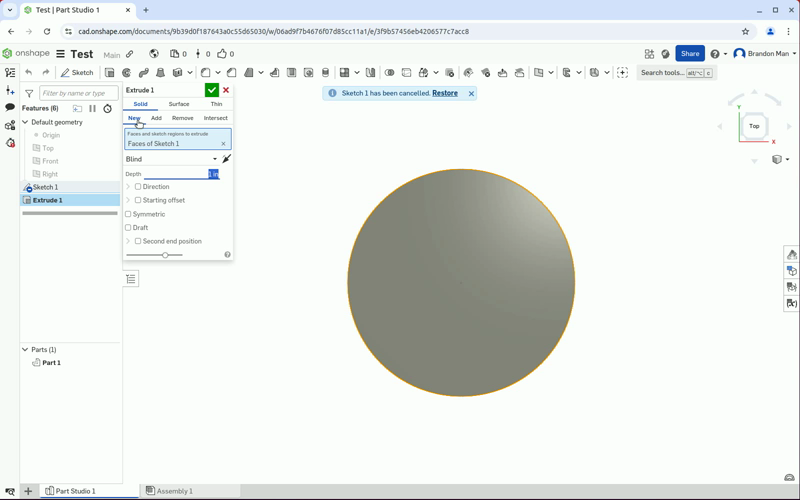
text(1.926)
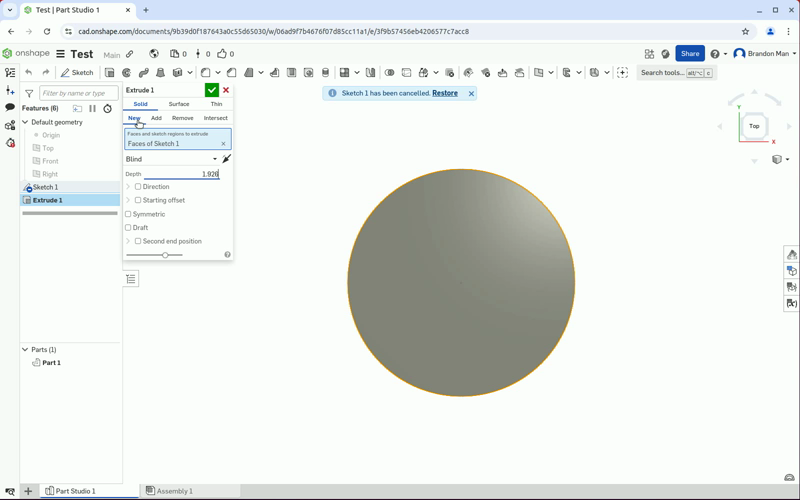
key(enter)
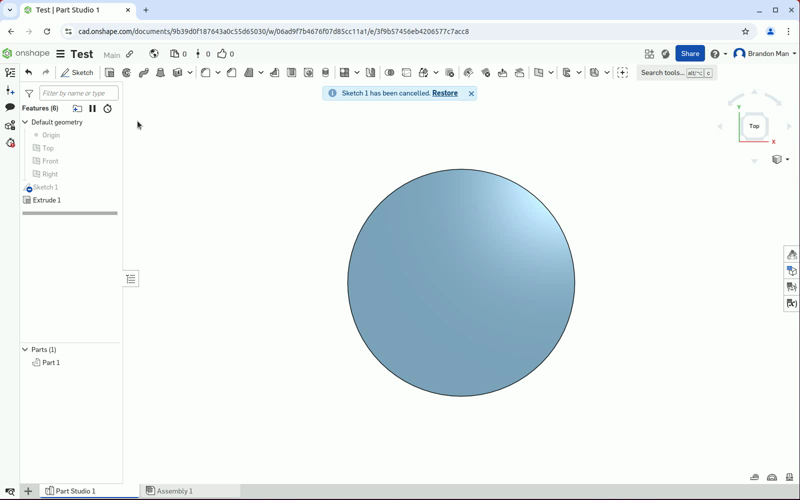
key(shift+h)
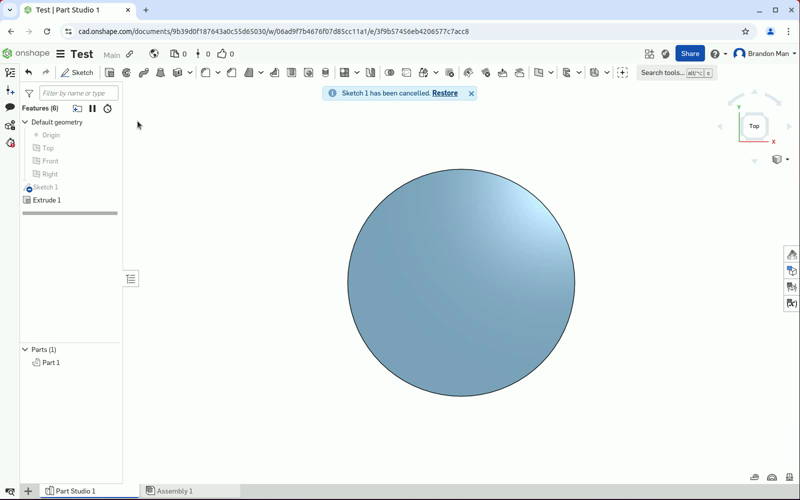
key(shift+h)
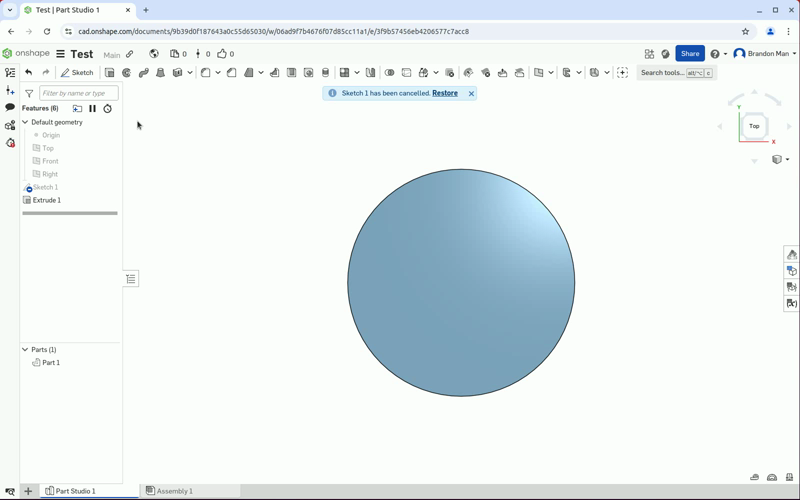
mouse_move(73, 189)
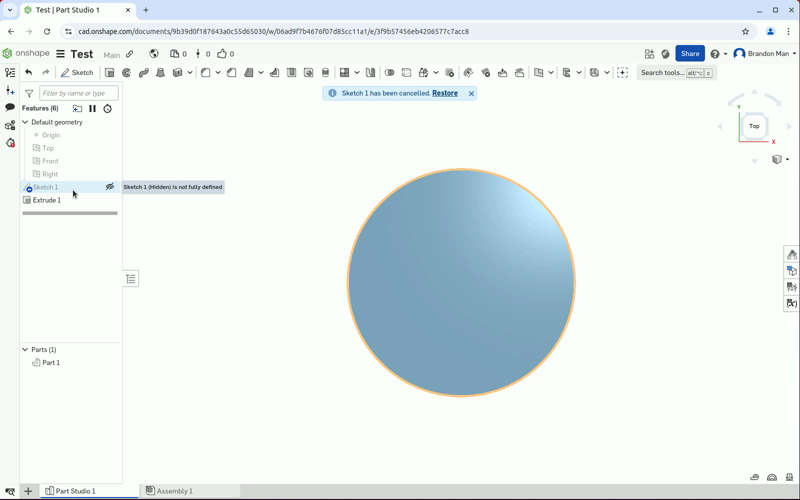
click(73, 189)
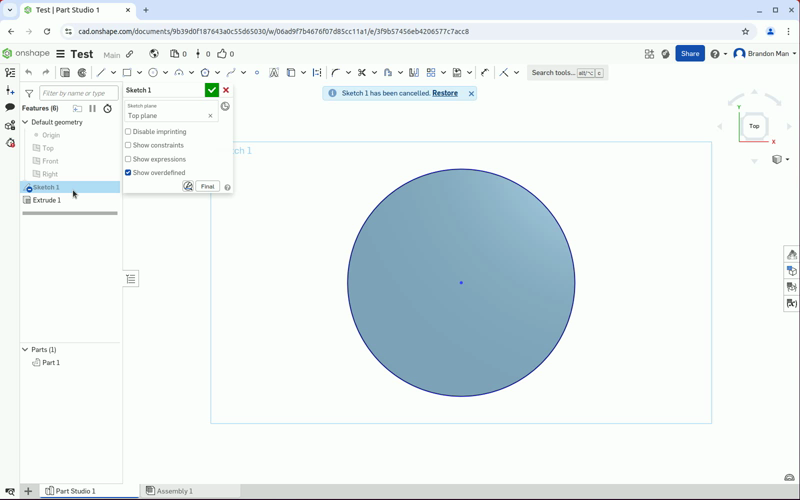
mouse_move(229, 92)
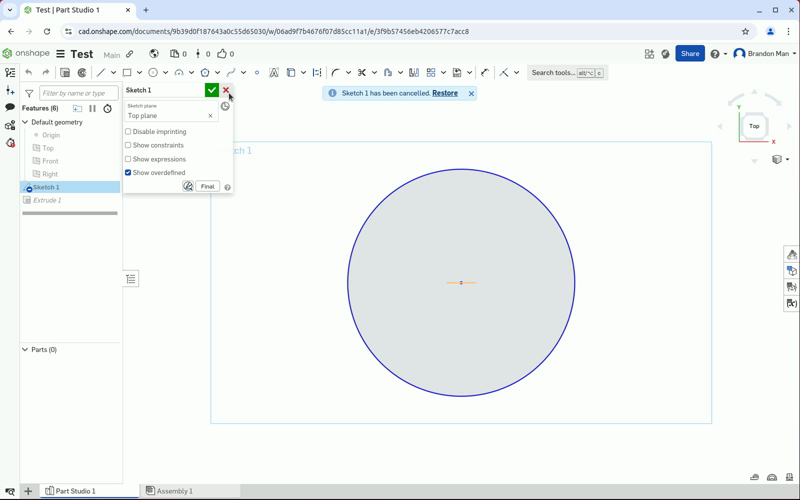
click(229, 92)
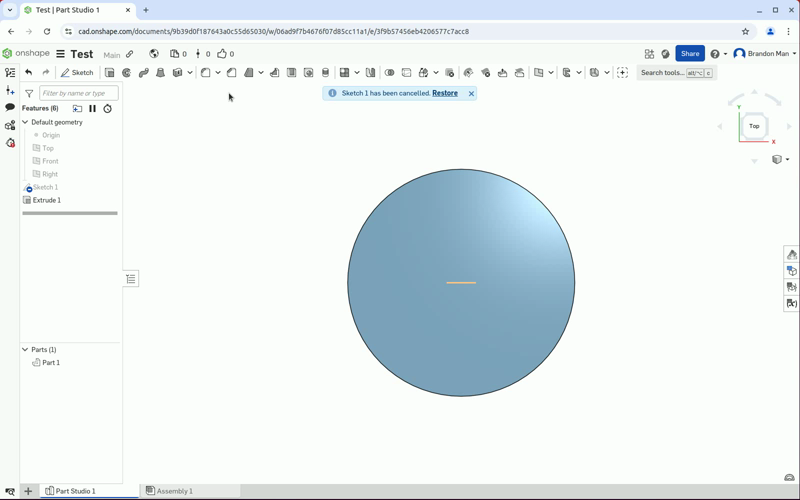
mouse_move(541, 75)
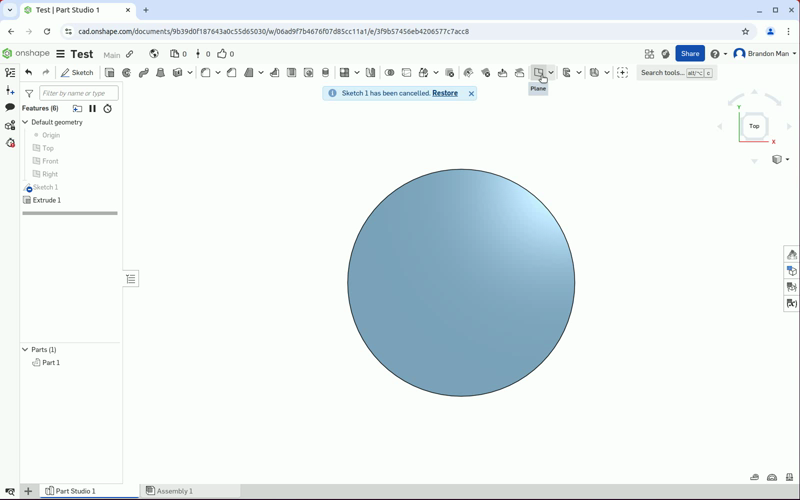
click(541, 75)
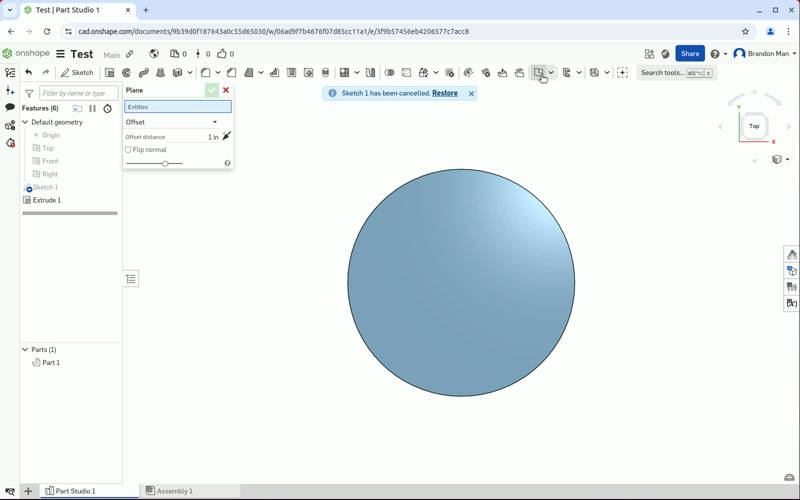
mouse_move(73, 150)
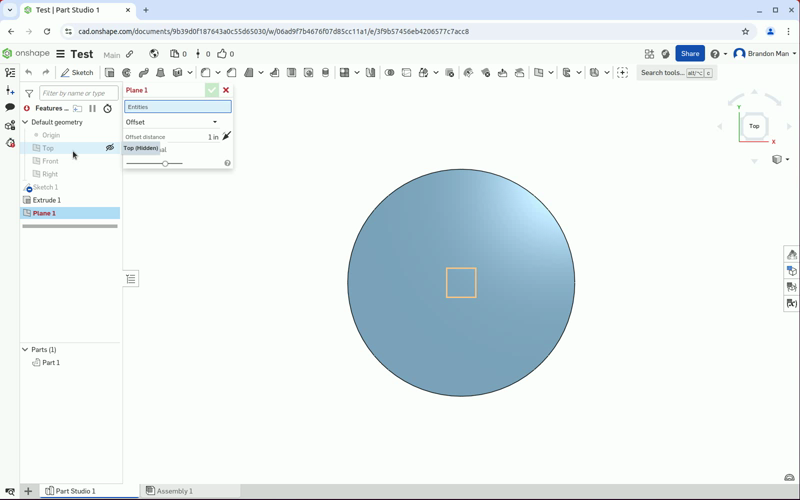
click(73, 150)
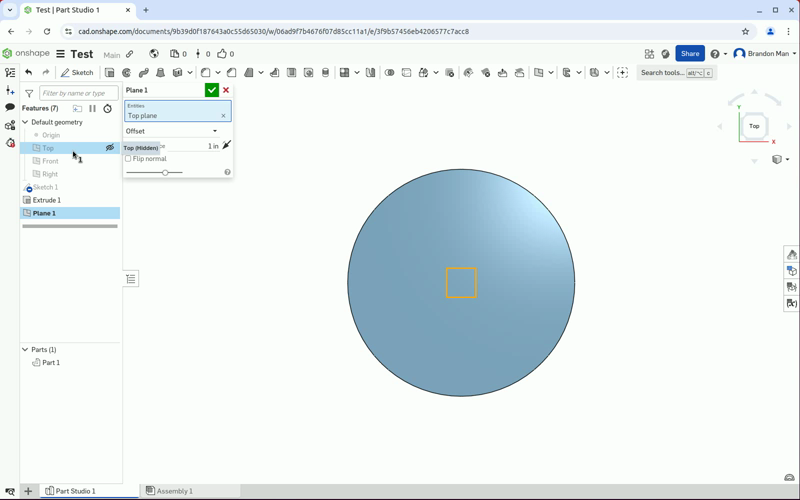
key(tab, 2)
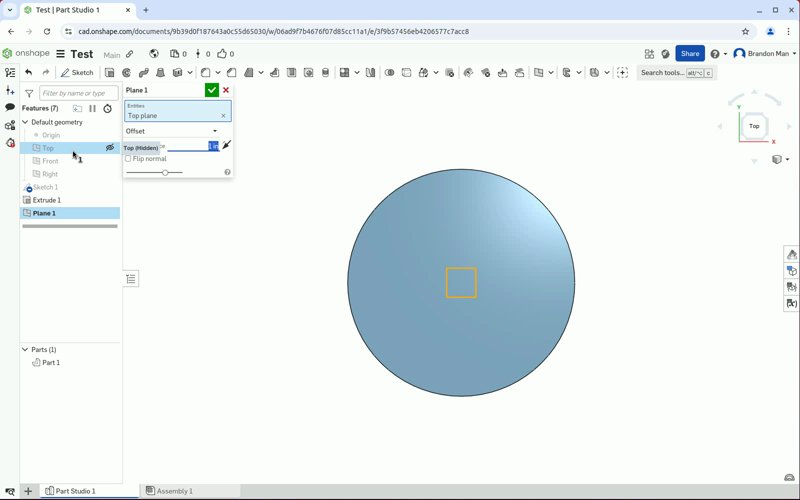
text(1.91)
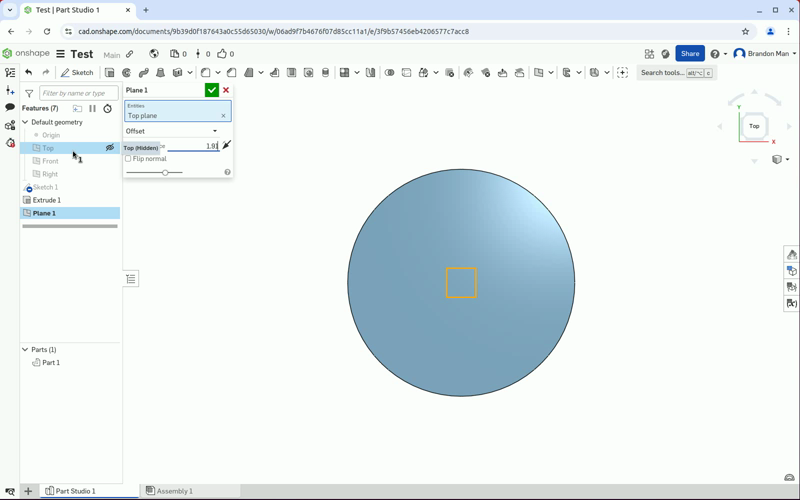
key(enter, 2)
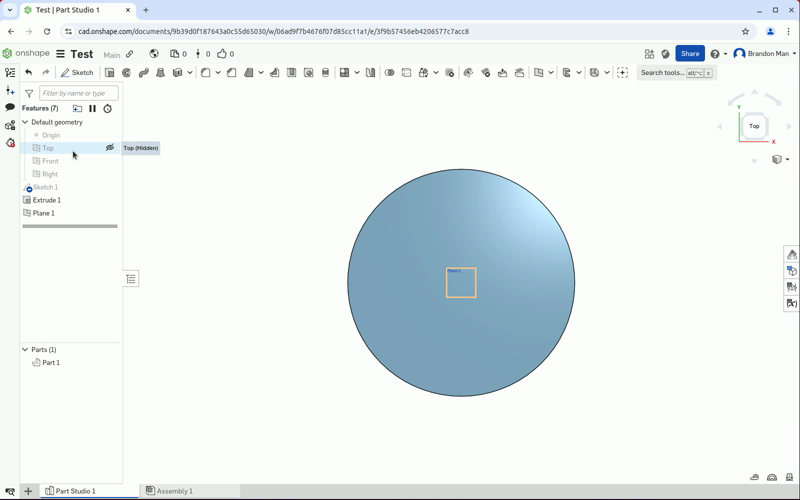
key(shift+s)
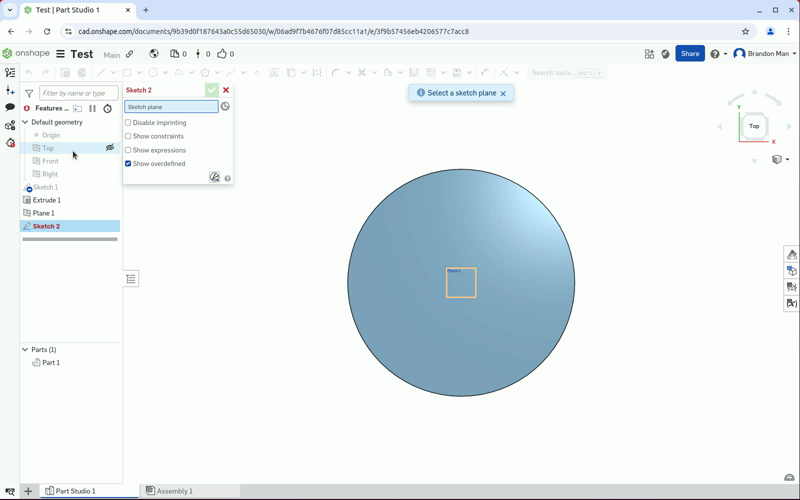
mouse_move(73, 215)
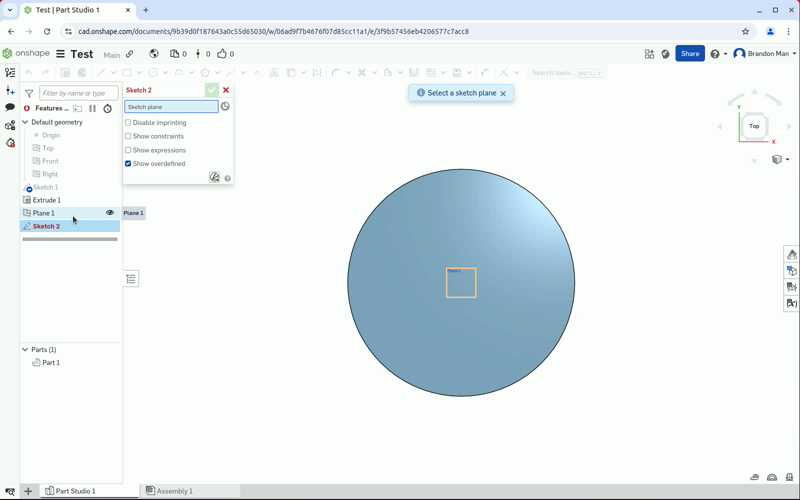
click(73, 215)
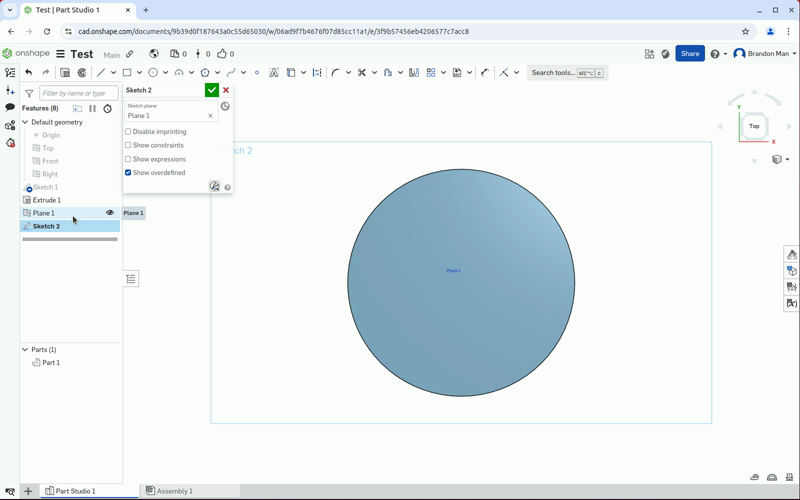
mouse_move(73, 352)
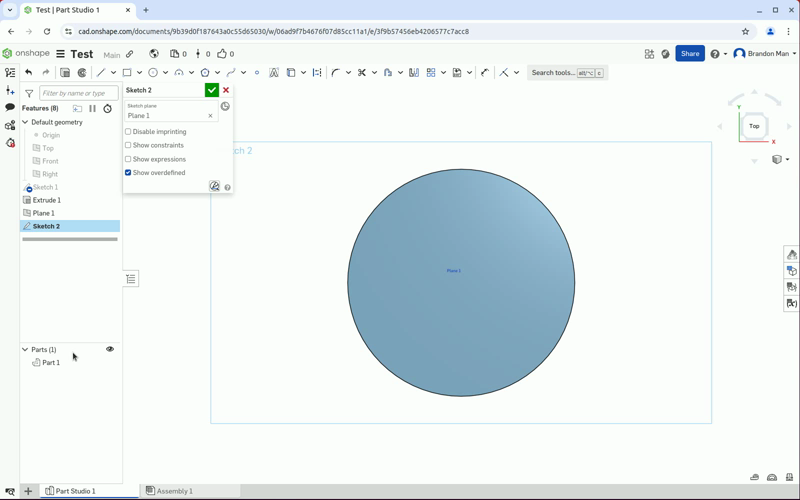
key(y)
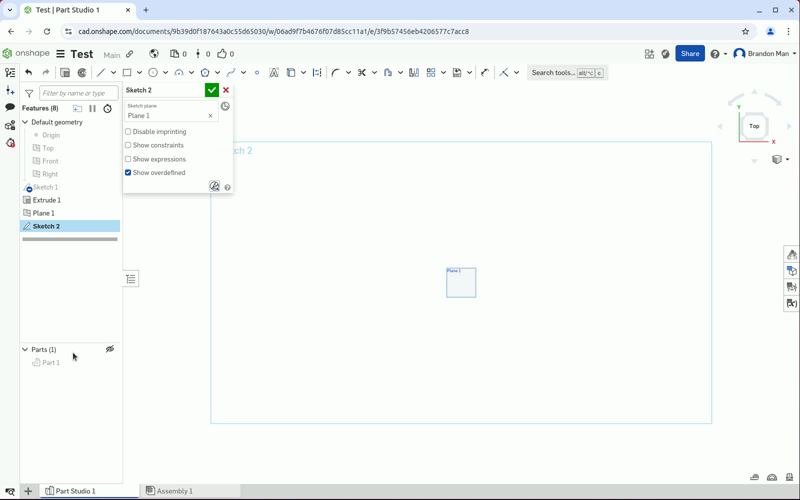
key(c)
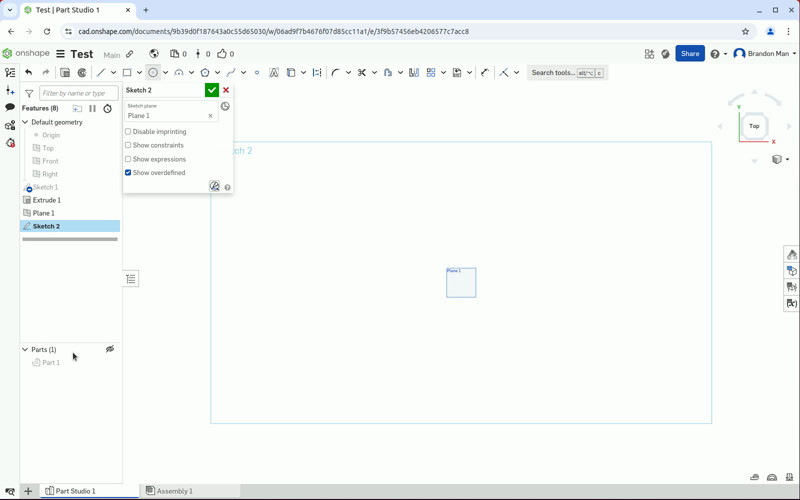
key_down(shift)
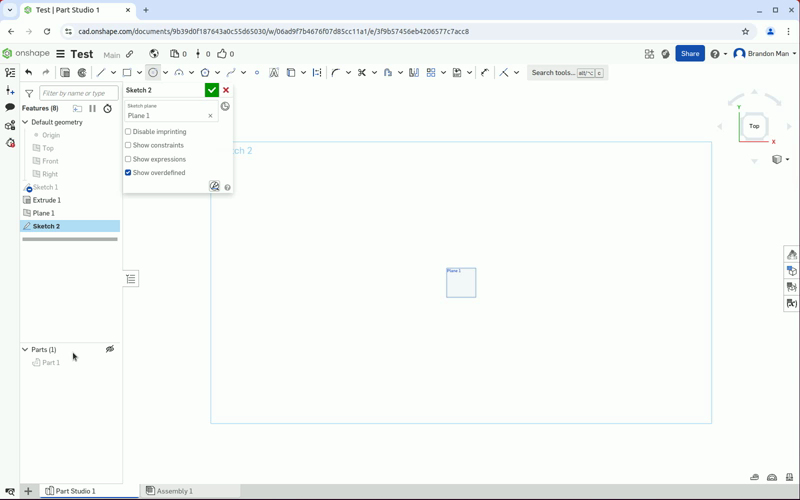
mouse_move(460, 282)
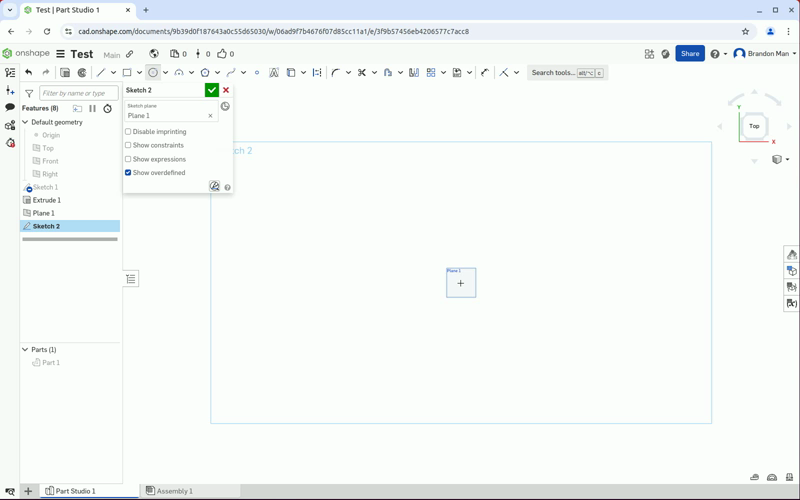
click(460, 282)
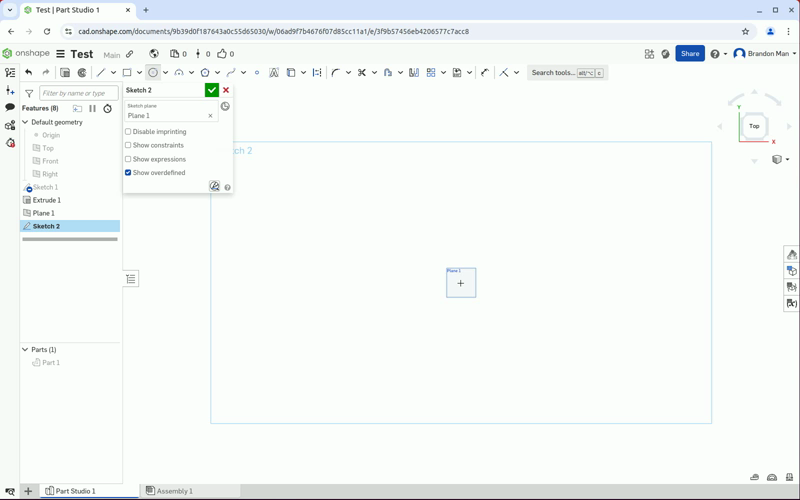
key_up(shift)
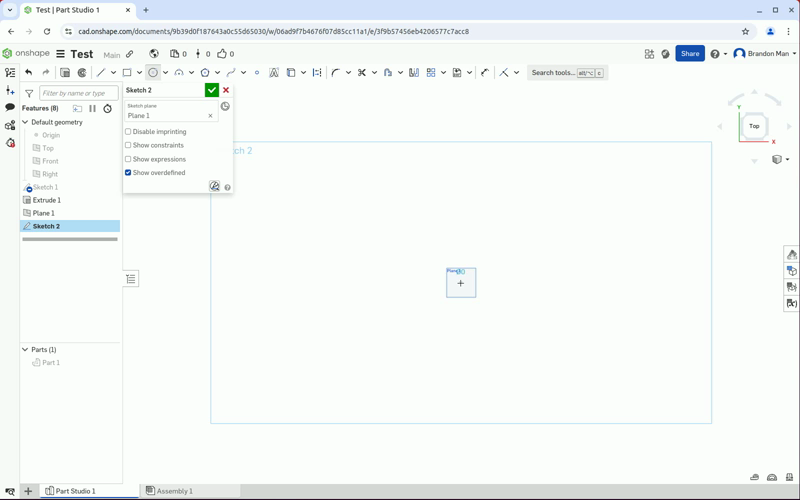
mouse_move(535, 282)
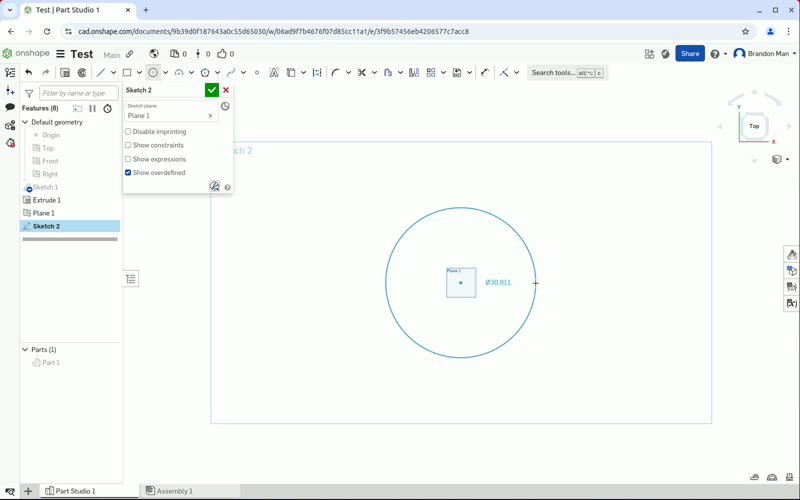
click(535, 282)
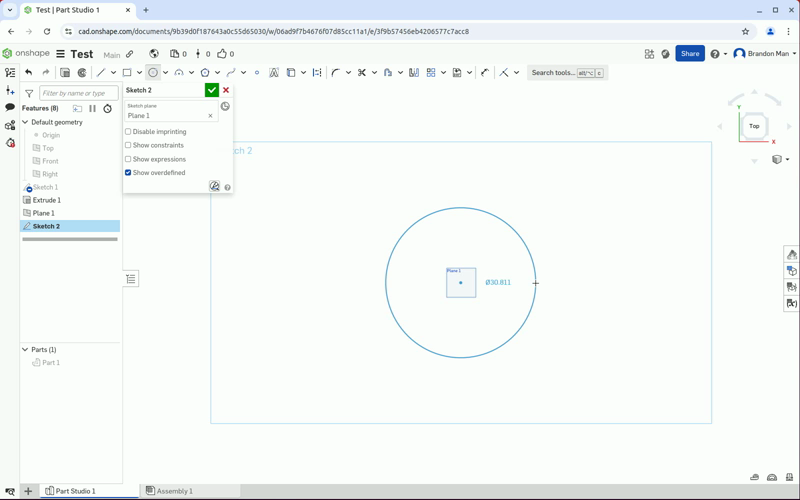
key(esc)
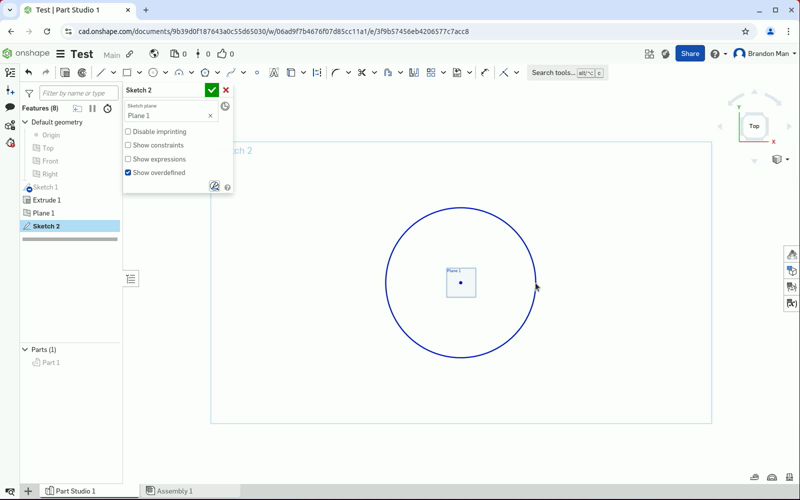
mouse_move(498, 289)
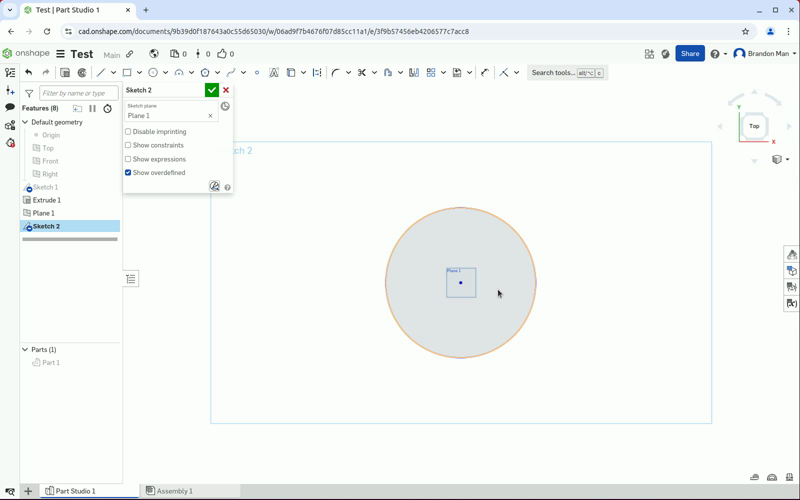
click(498, 289)
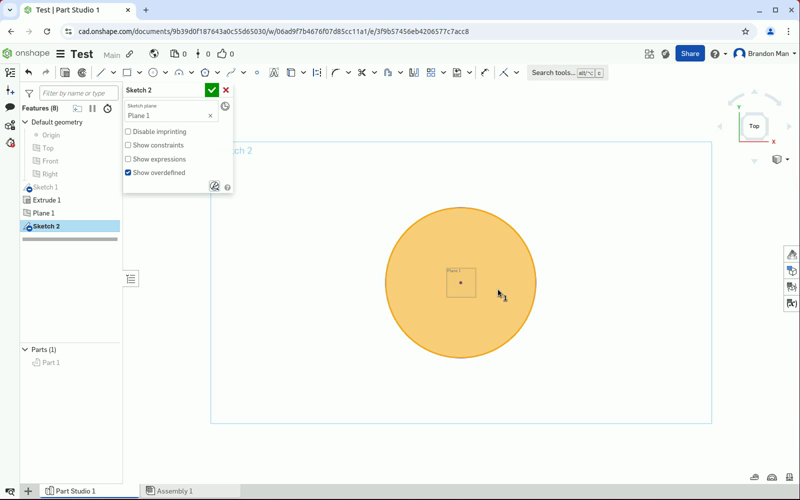
mouse_move(73, 352)
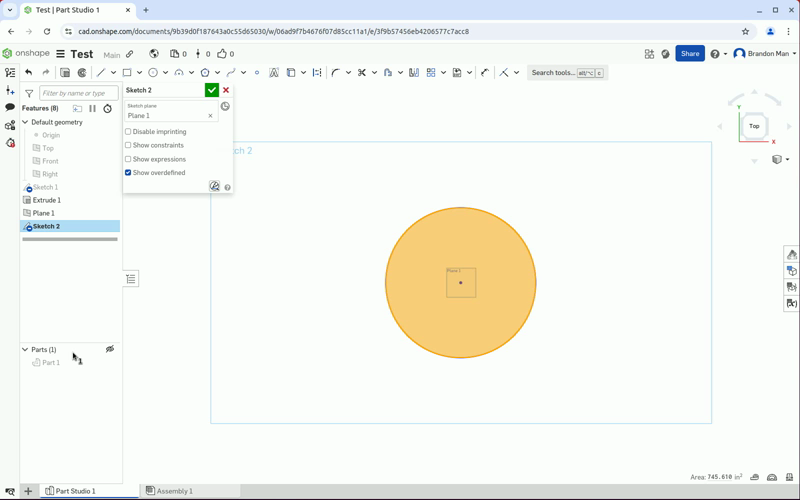
key(shift+y)
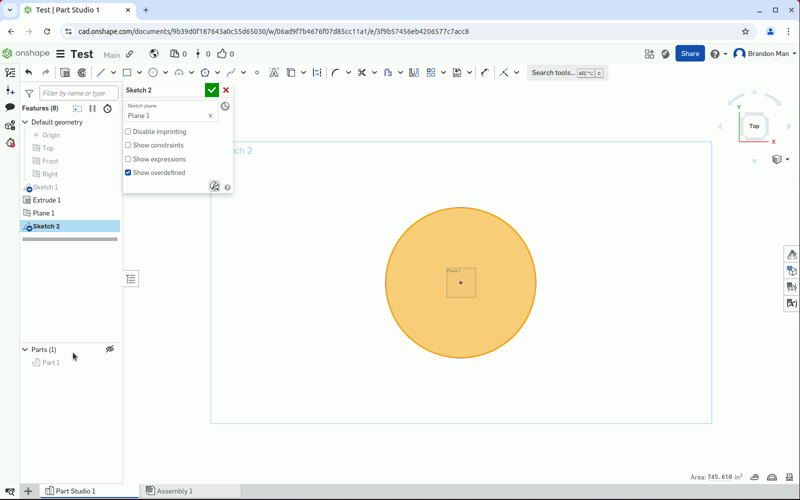
key(shift+e)
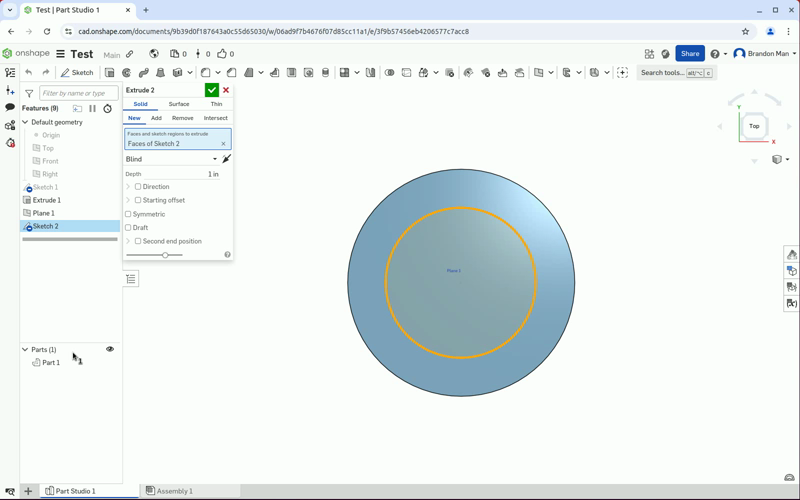
mouse_move(143, 106)
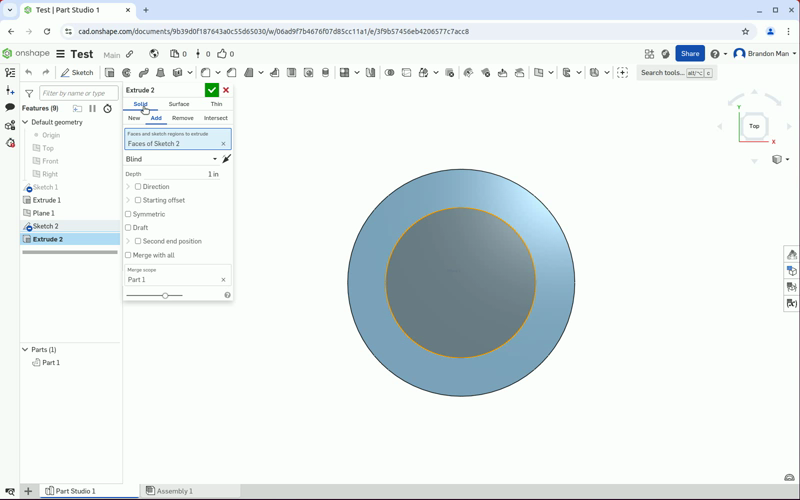
click(143, 106)
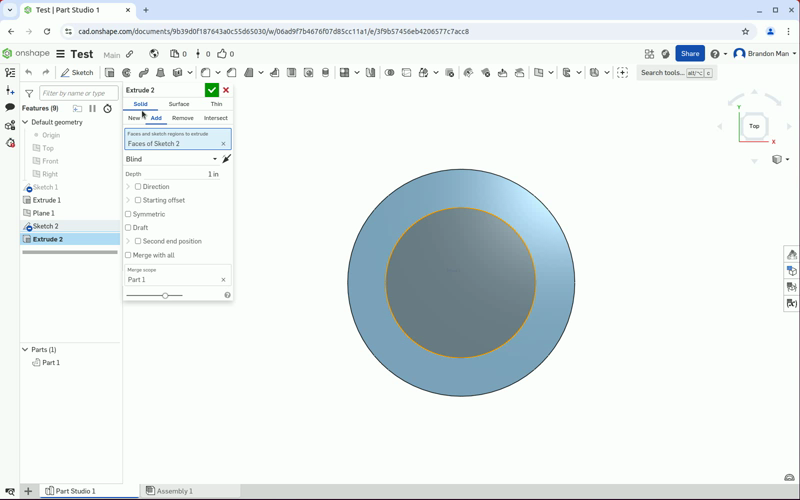
mouse_move(137, 120)
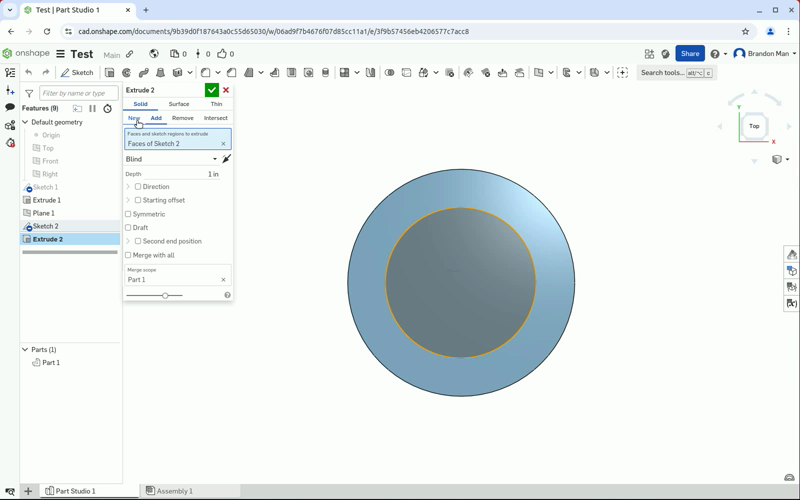
click(137, 120)
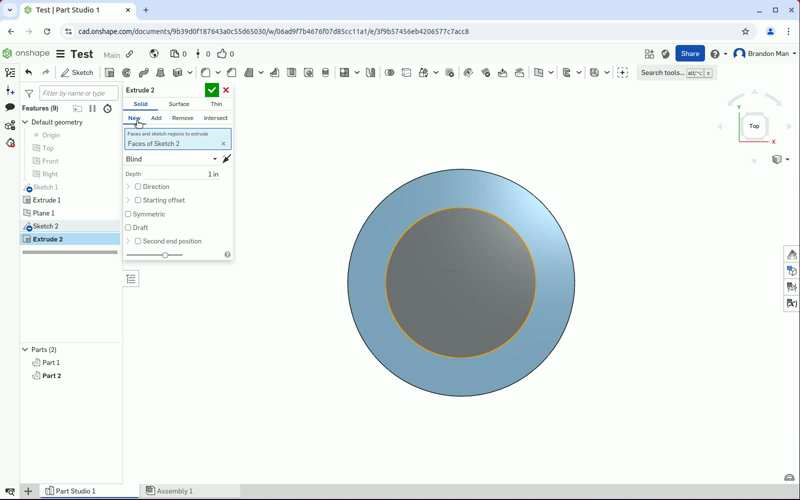
key(tab, 4)
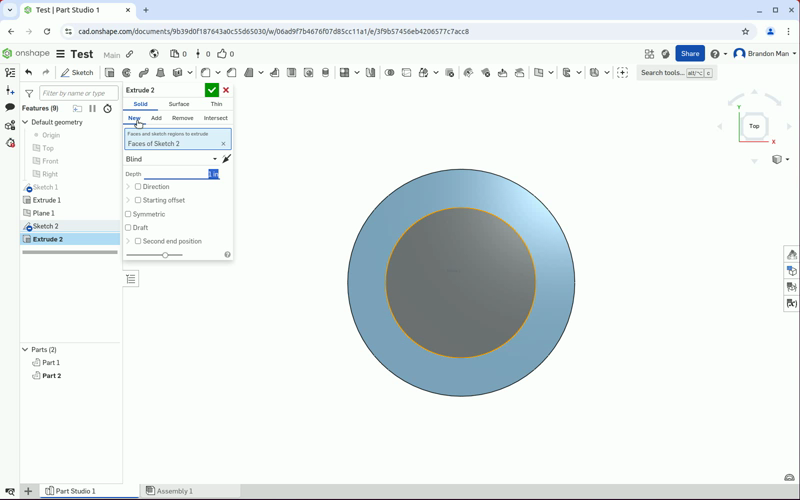
text(1.204)
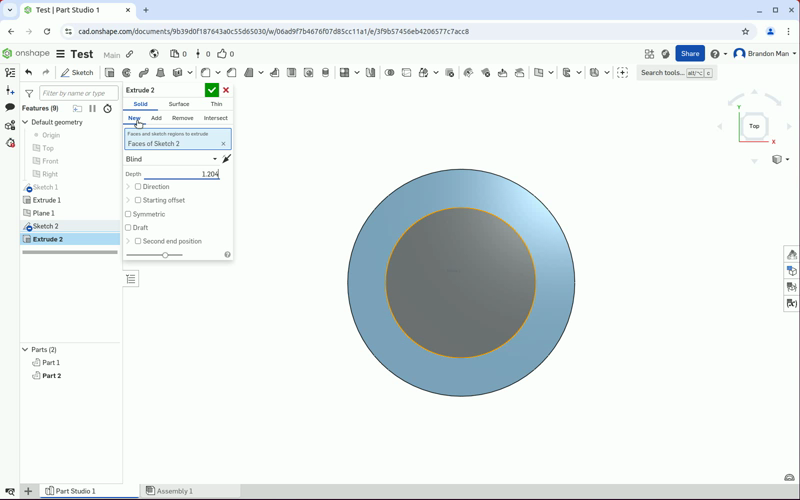
key(enter)
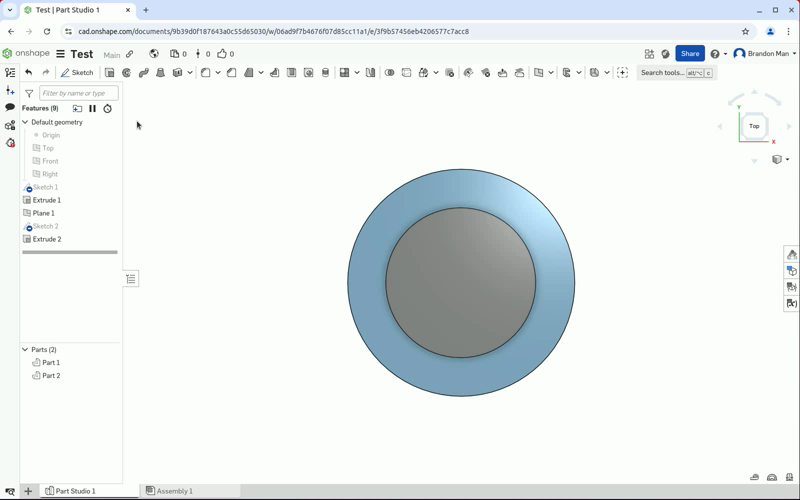
key(shift+h)
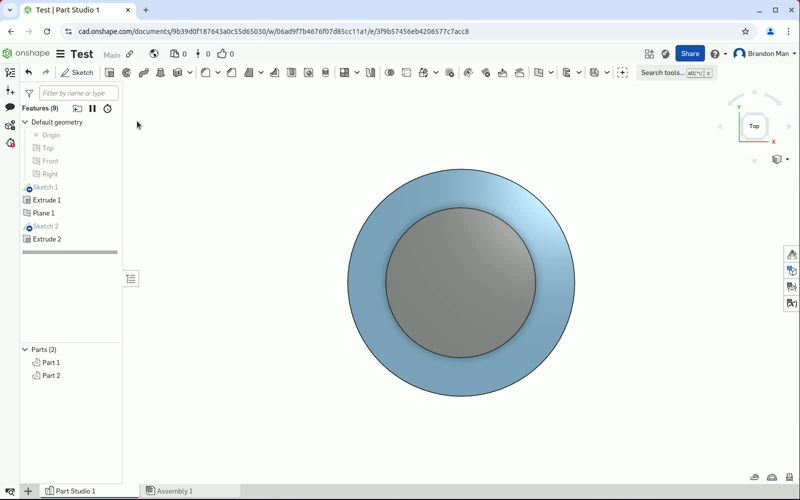
key(shift+h)
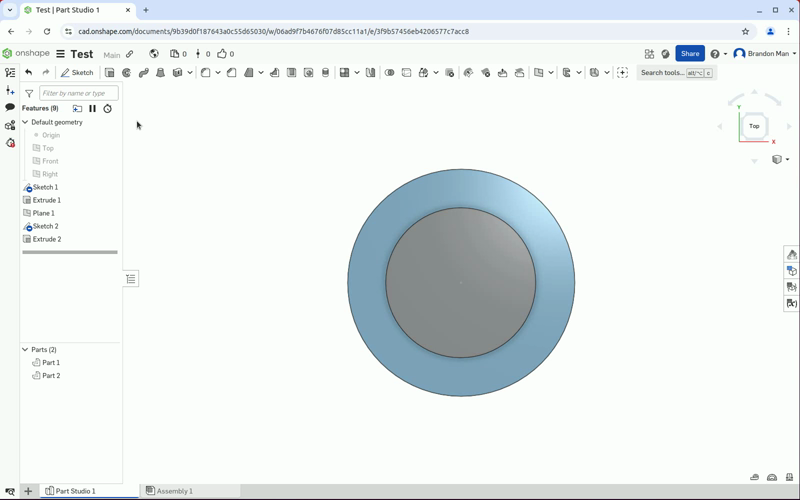
key(shift+7)
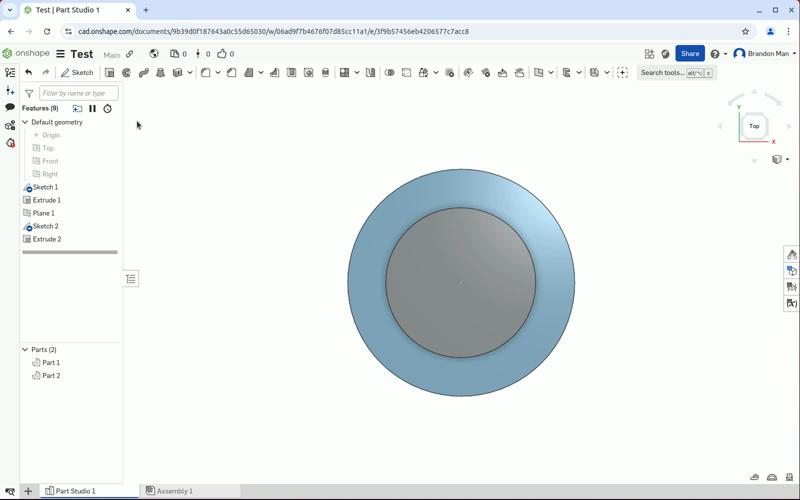
key(up, 3)
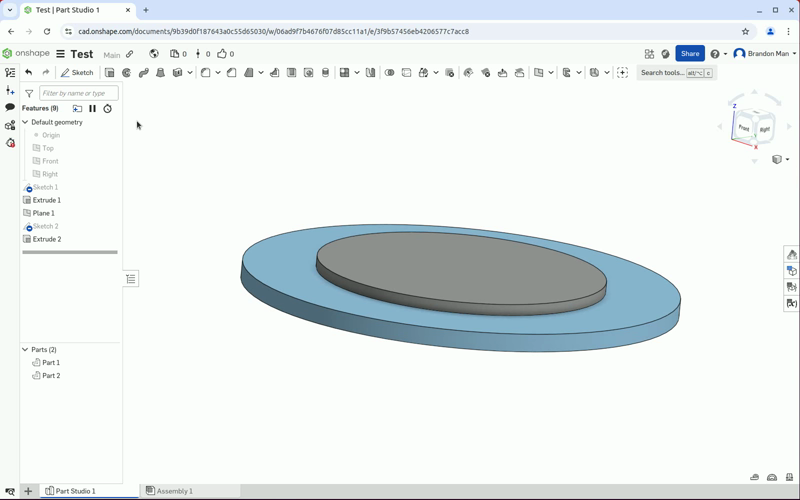
key(left, 3)
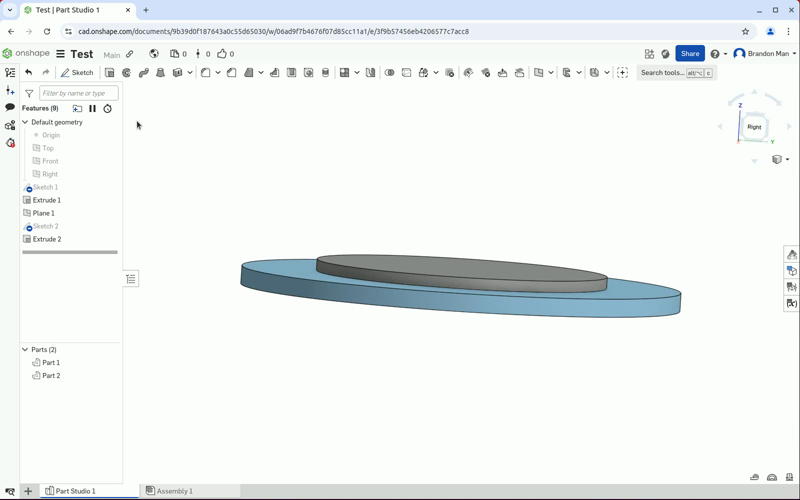
key(right, 3)
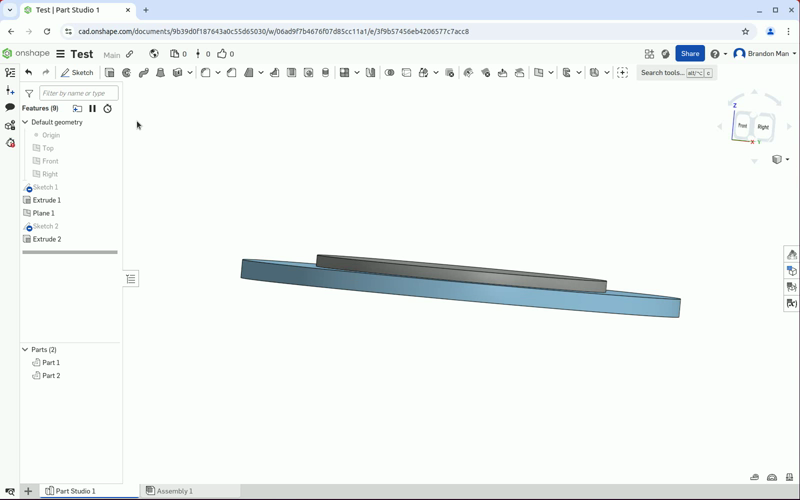
key(down, 3)
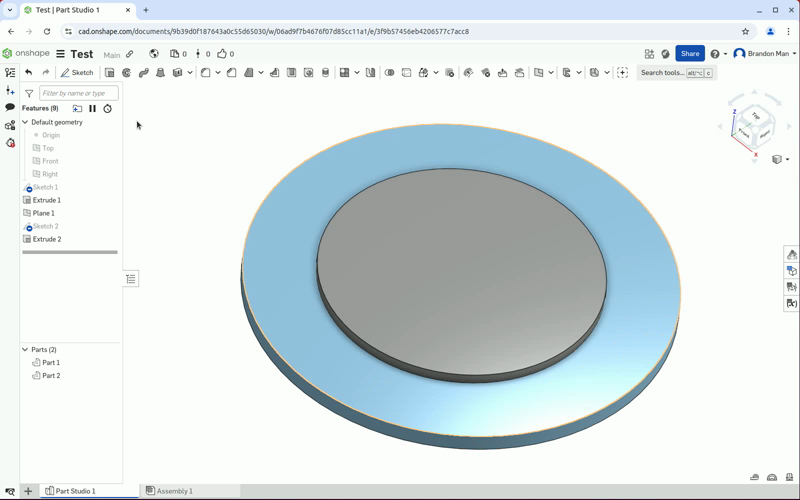
mouse_move(73, 189)
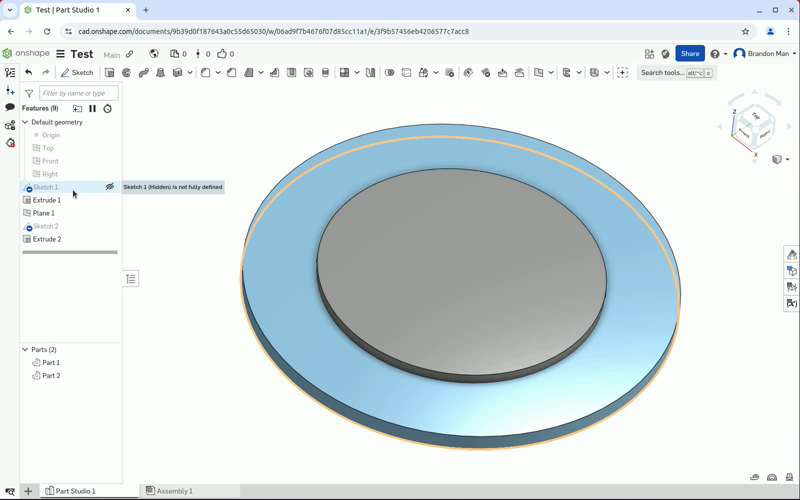
click(73, 189)